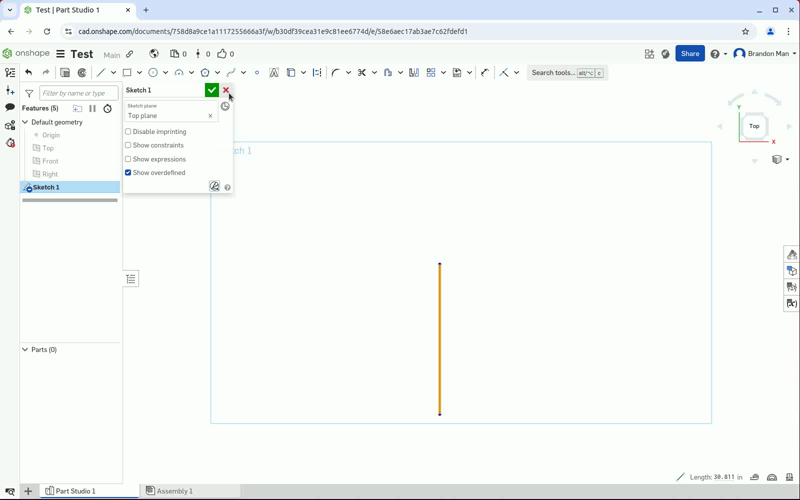
key(shift+h)
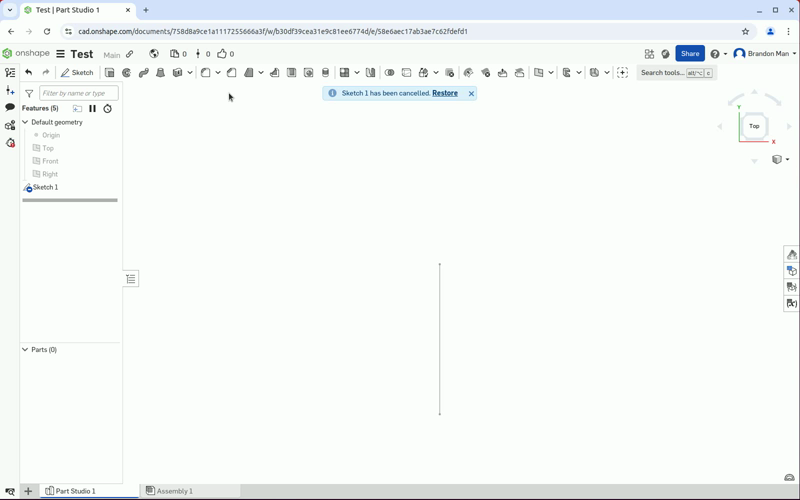
mouse_move(73, 352)
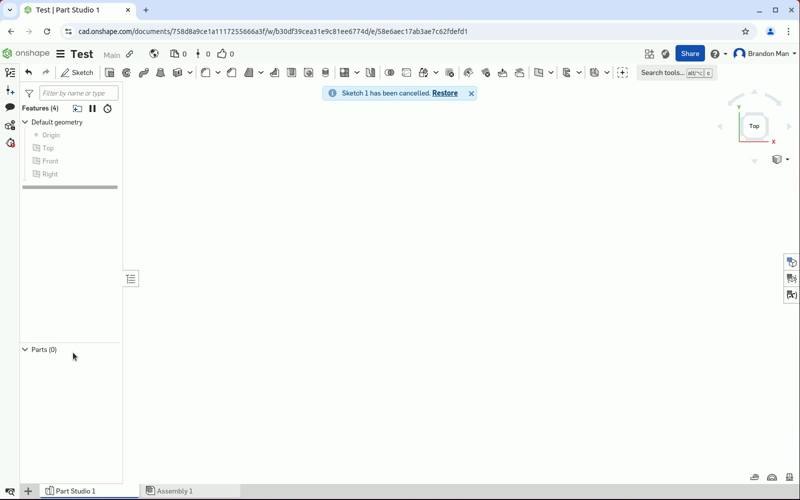
key(y)
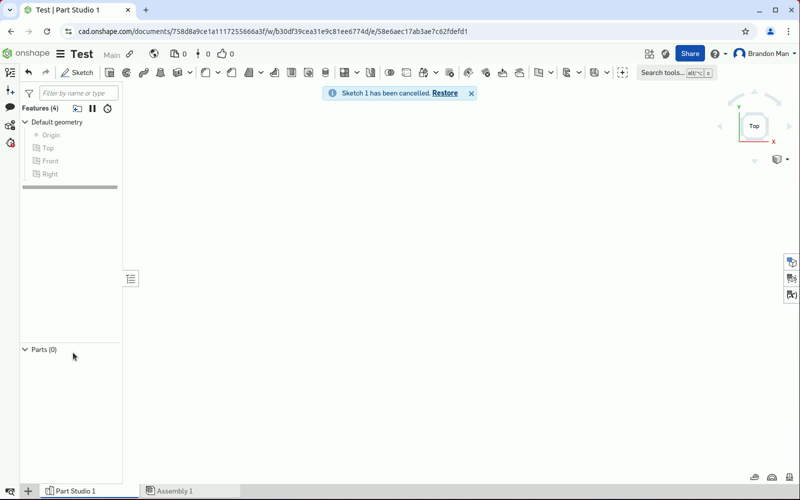
key(shift+p)
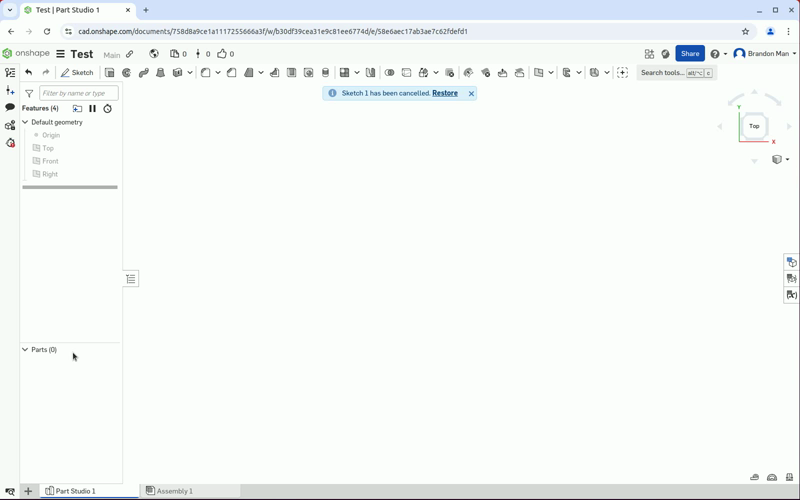
key(space)
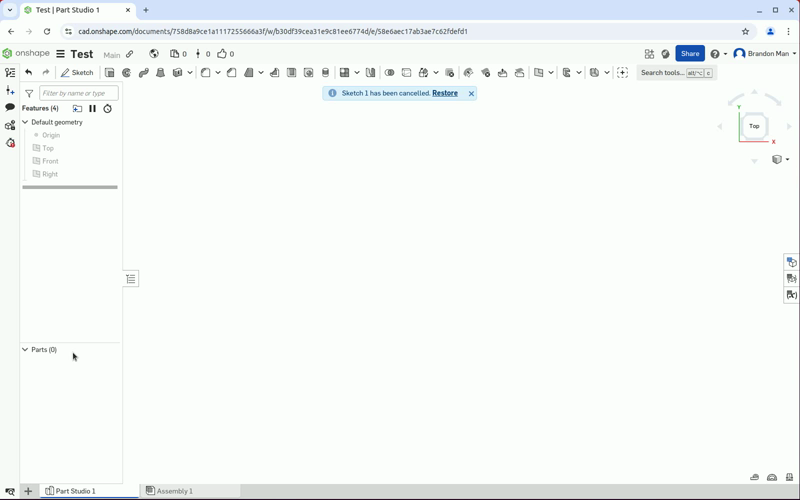
key_down(shift)
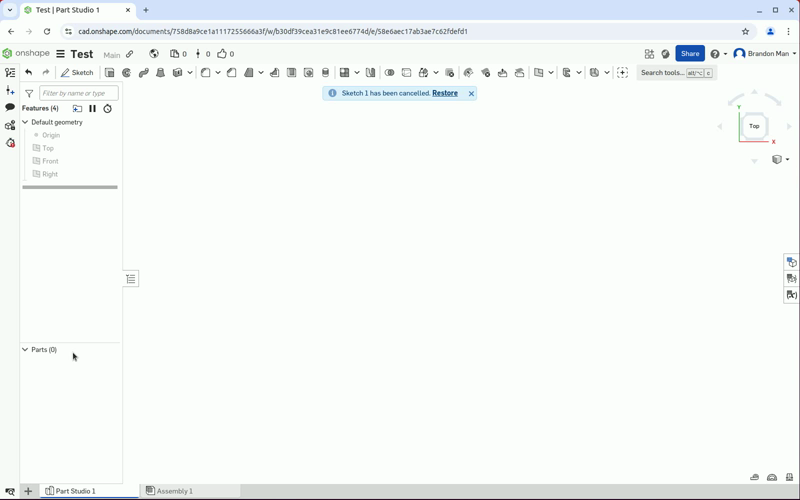
key(up)
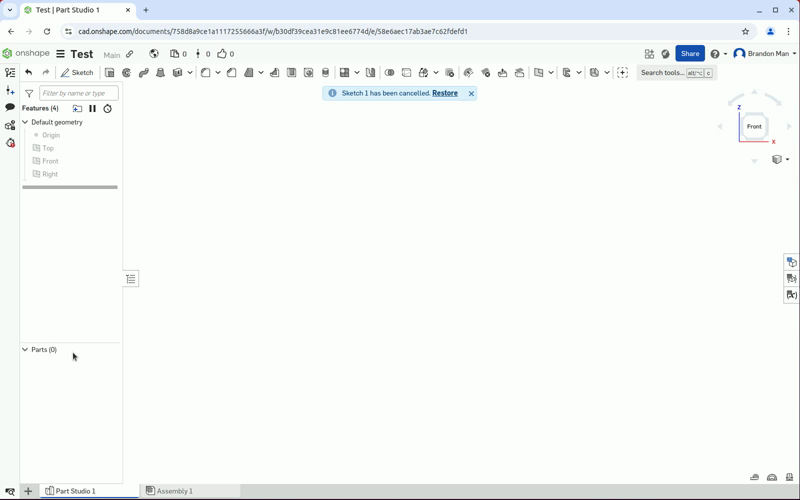
key_up(shift)
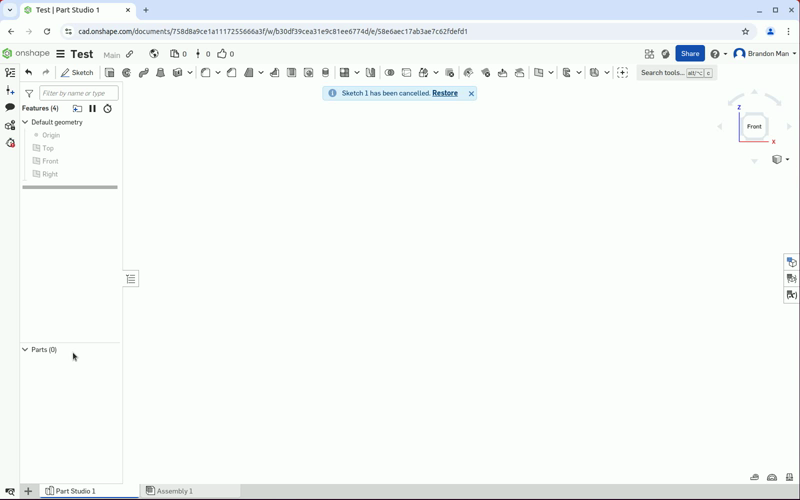
mouse_move(73, 352)
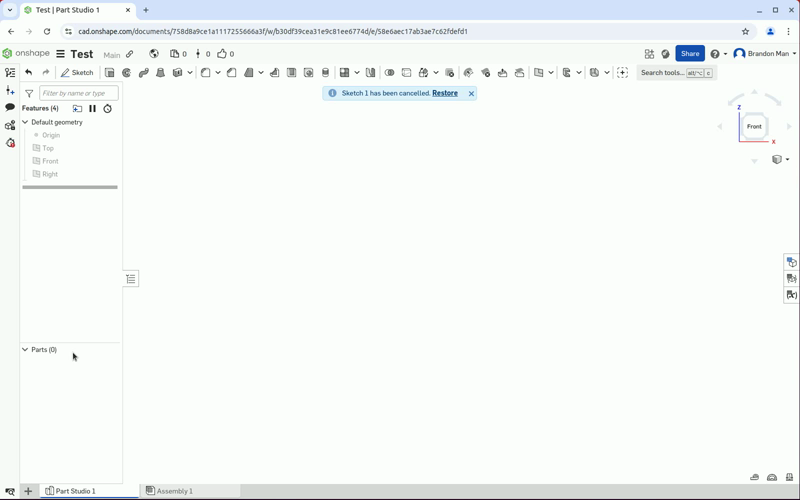
key(shift+y)
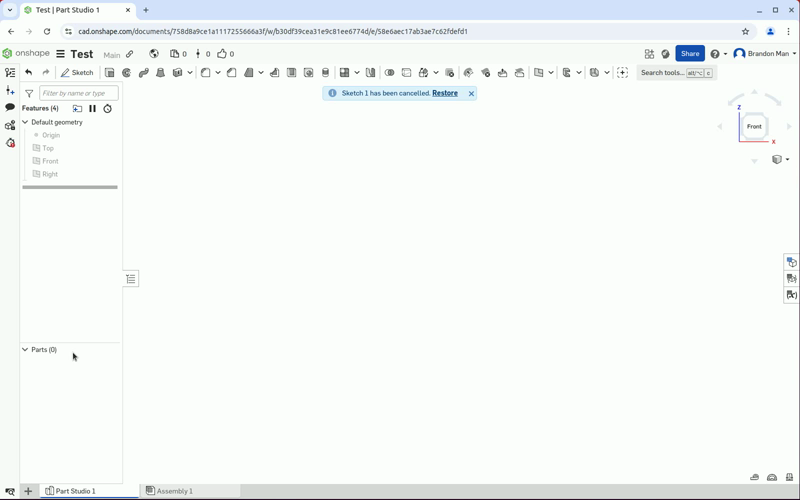
key(shift+s)
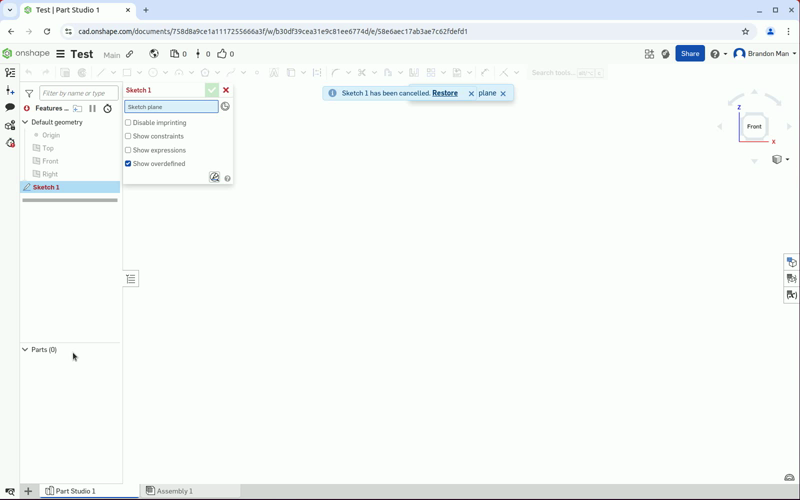
mouse_move(73, 163)
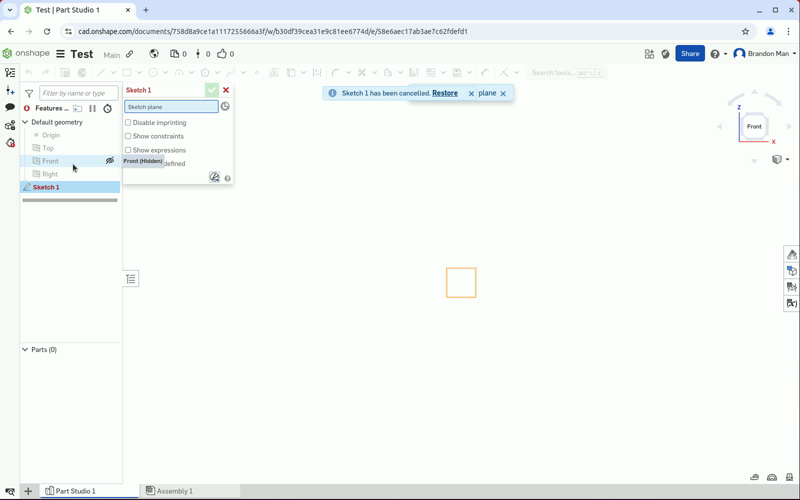
click(73, 163)
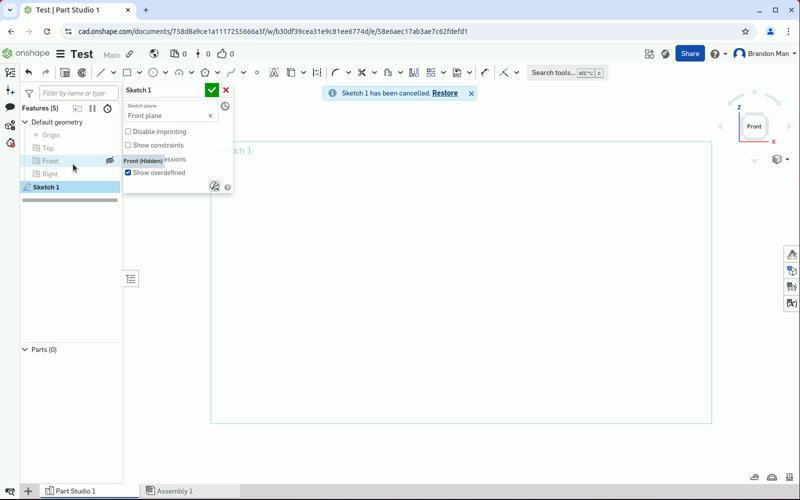
mouse_move(73, 352)
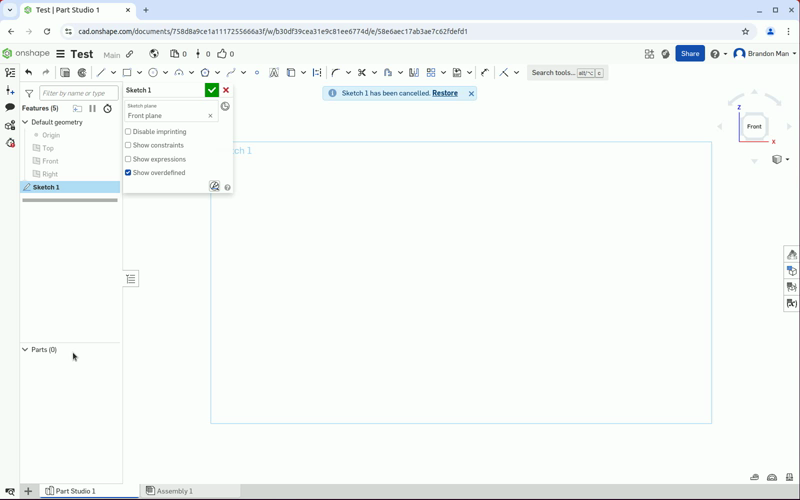
key(y)
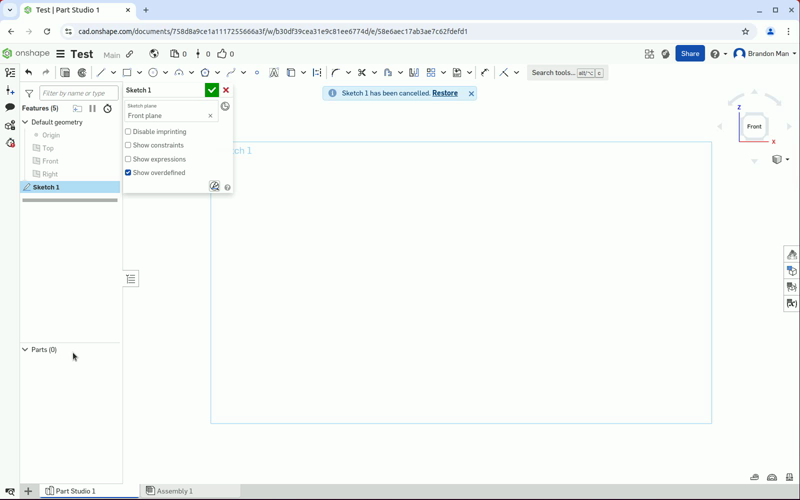
key(c)
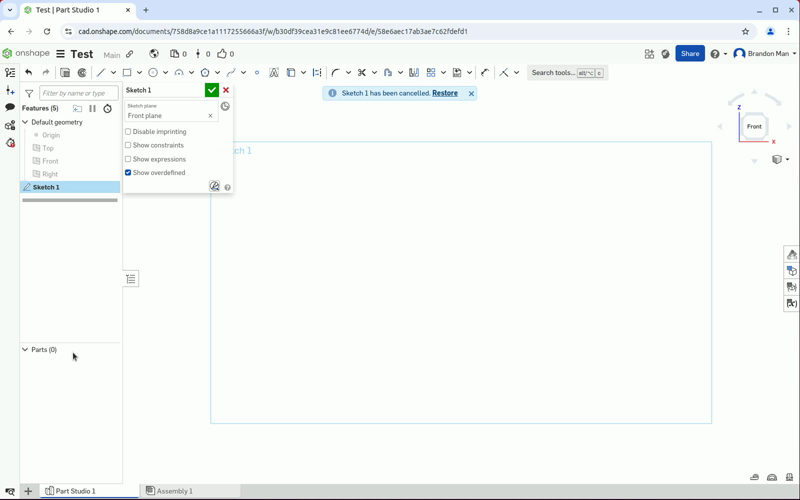
key_down(shift)
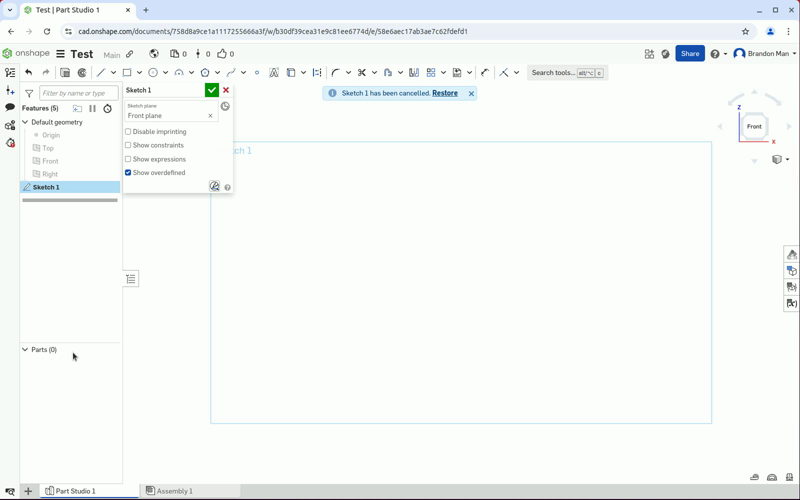
mouse_move(461, 282)
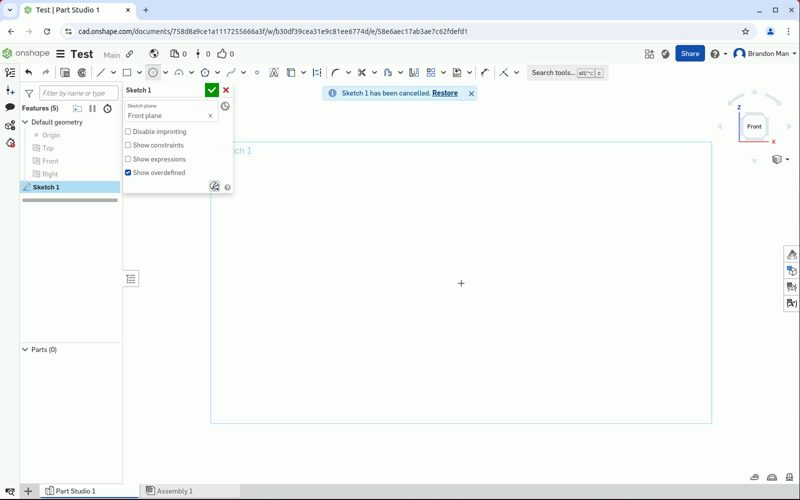
click(461, 282)
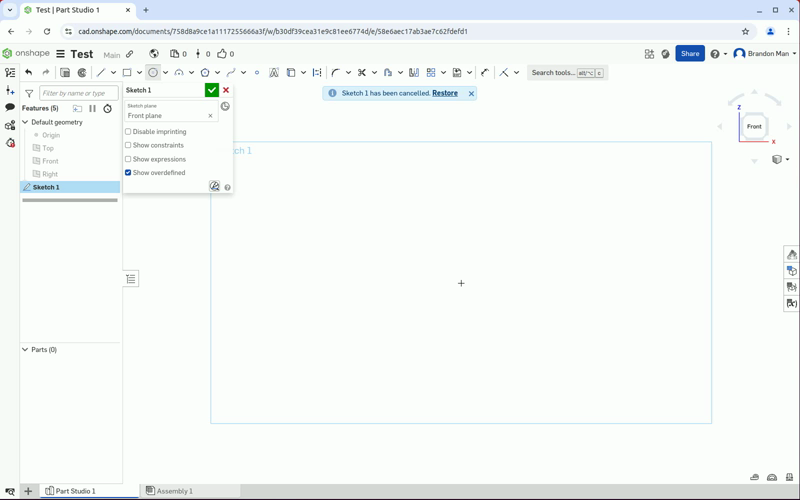
key_up(shift)
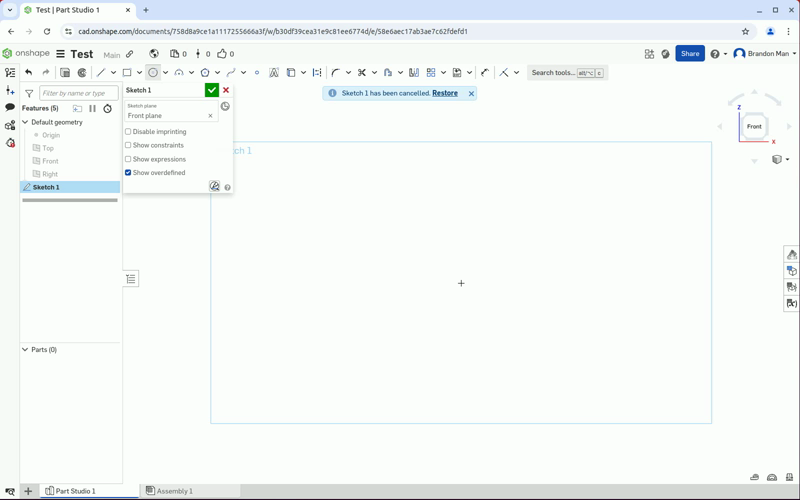
mouse_move(499, 282)
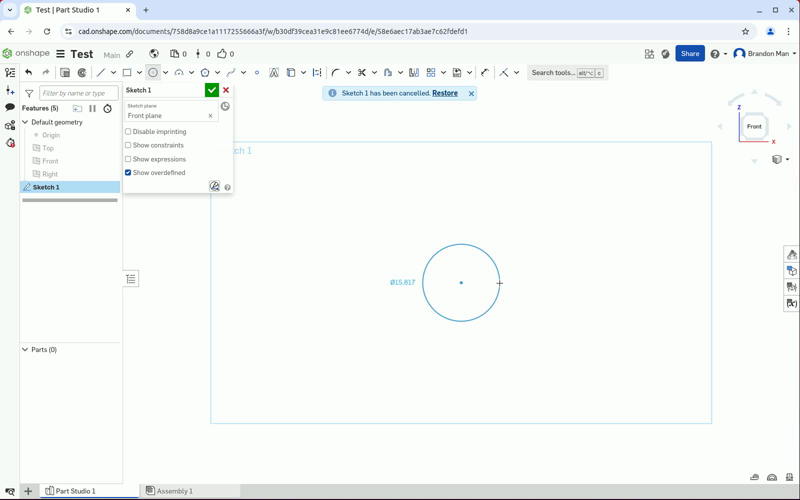
click(499, 282)
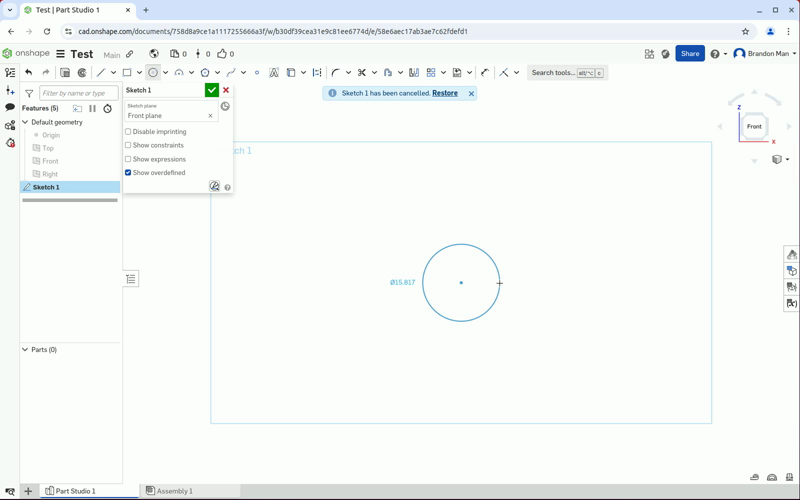
key(esc)
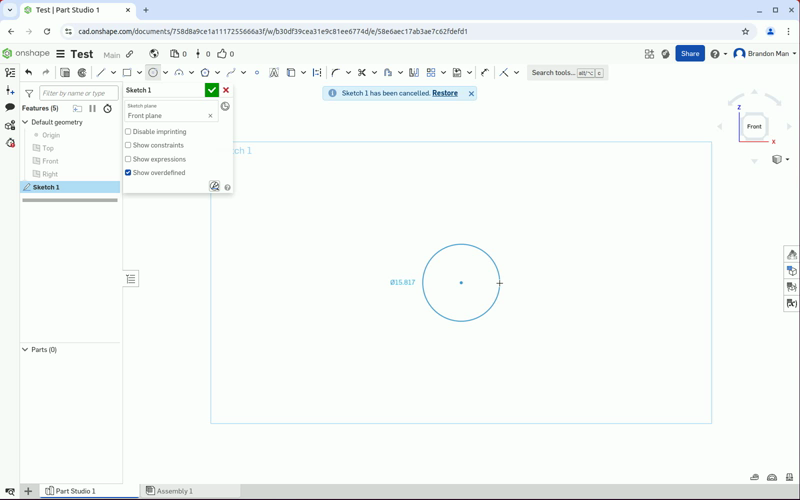
mouse_move(461, 253)
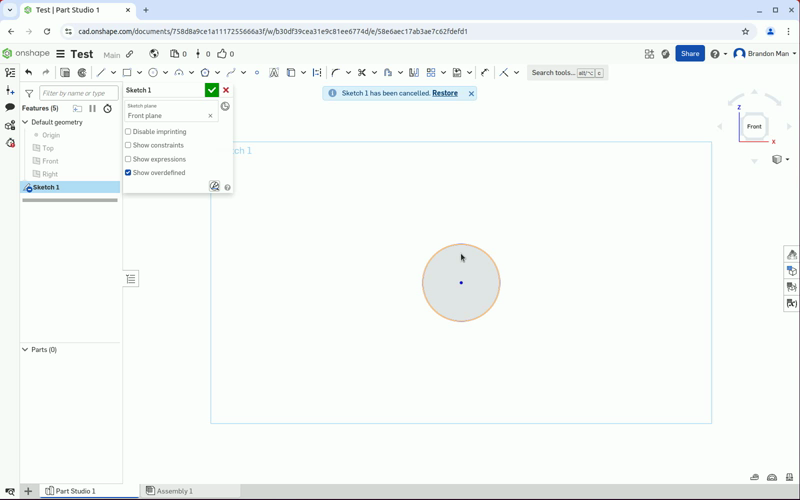
click(461, 253)
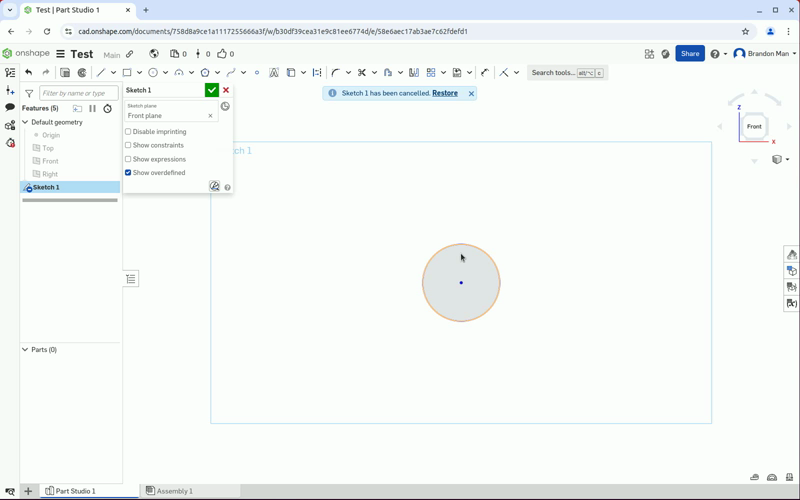
mouse_move(73, 352)
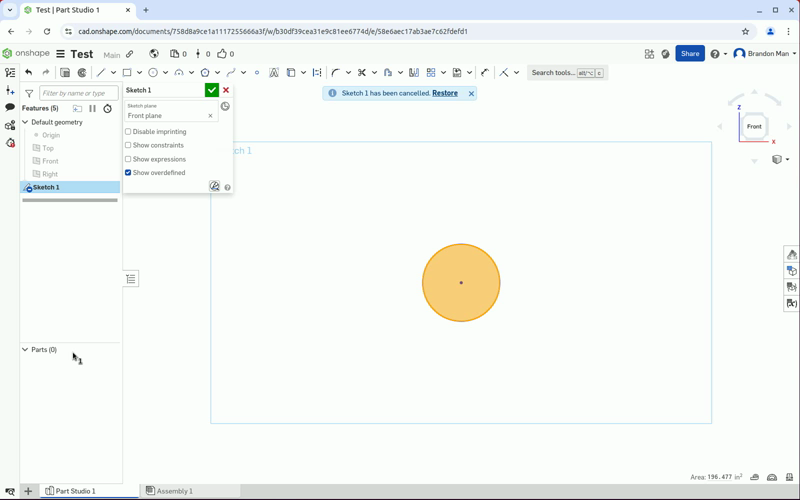
key(shift+y)
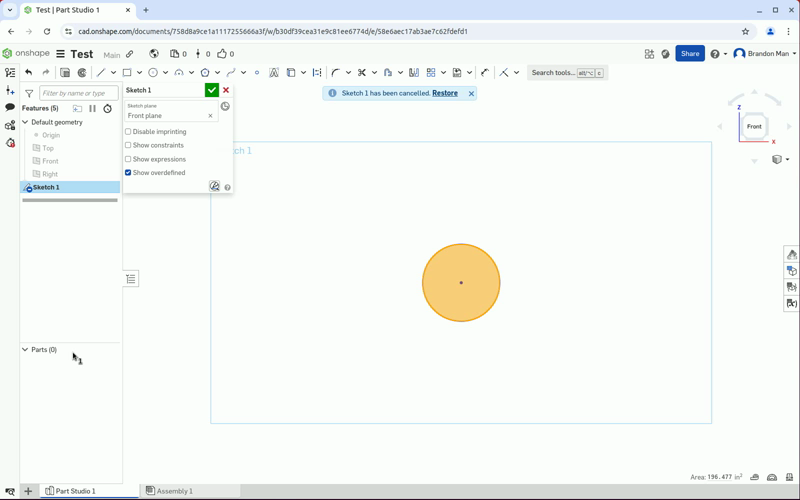
key(shift+e)
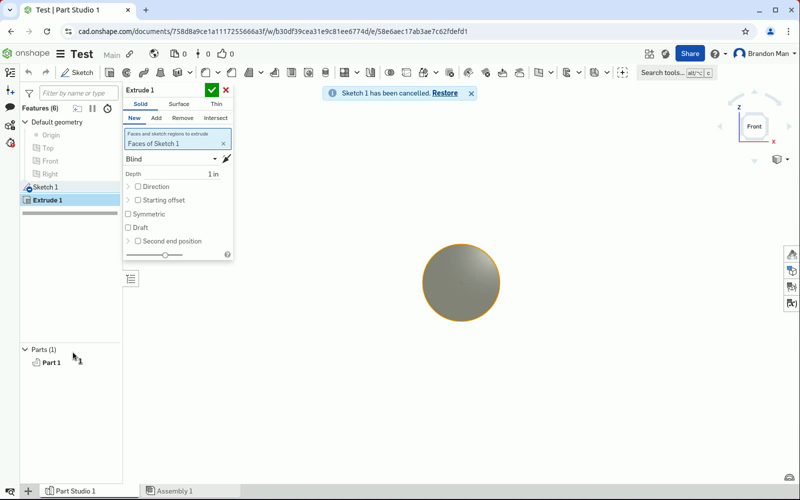
mouse_move(143, 106)
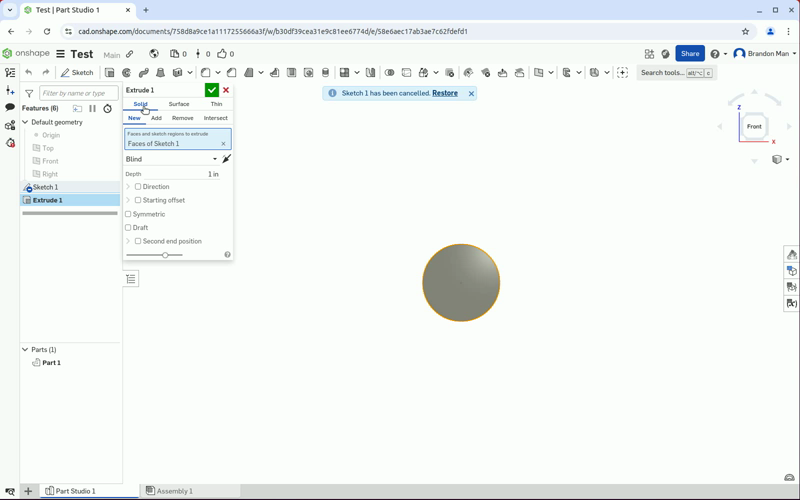
click(143, 106)
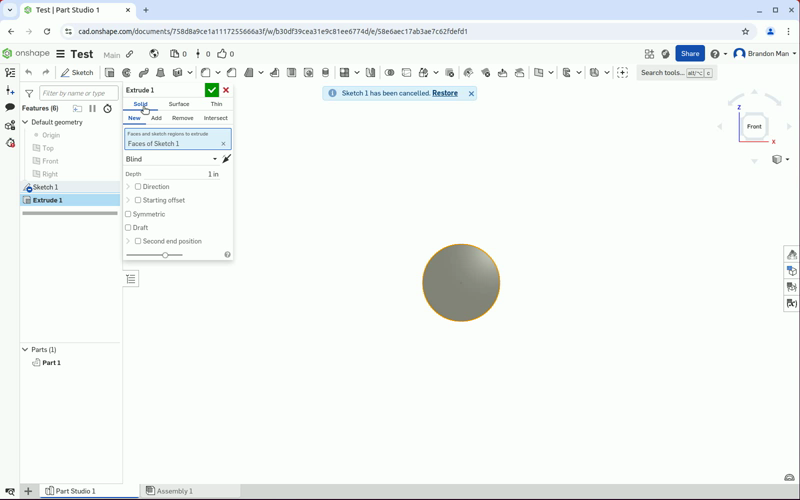
mouse_move(137, 120)
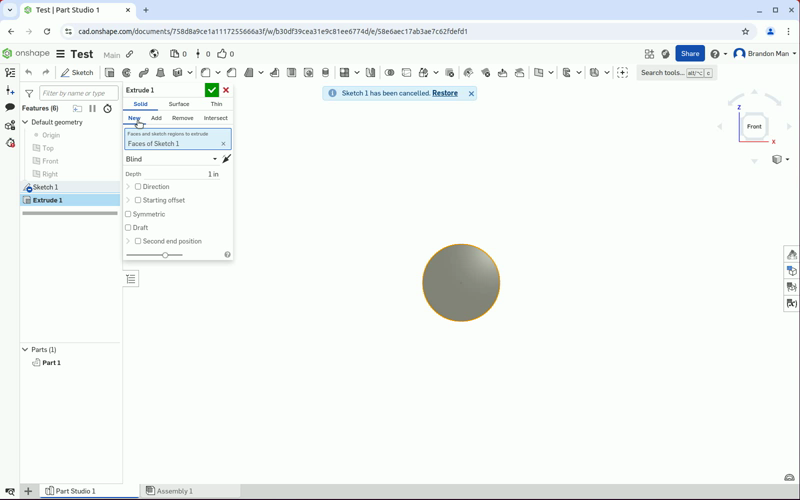
click(137, 120)
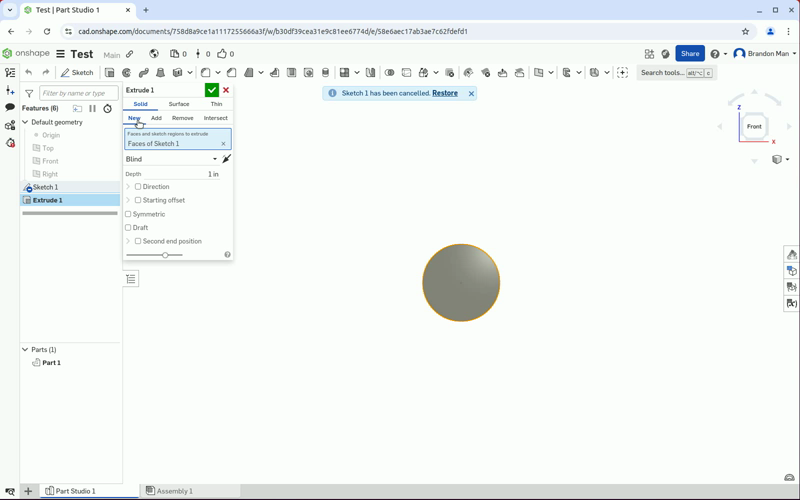
key(tab, 4)
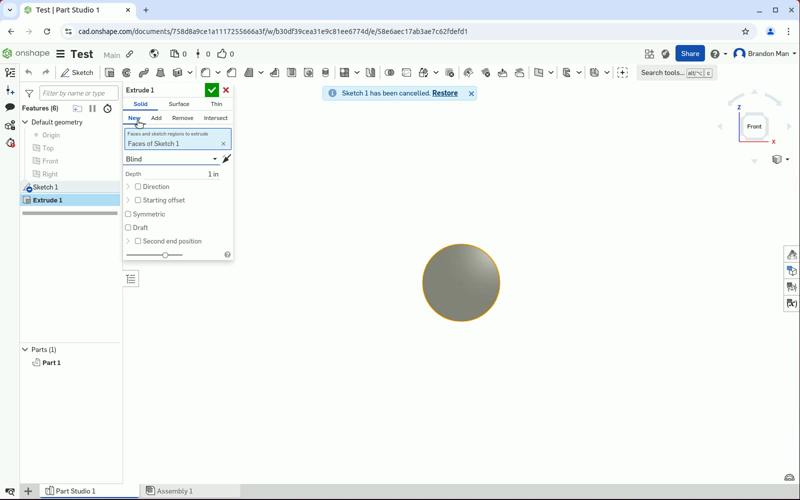
text(23.108)
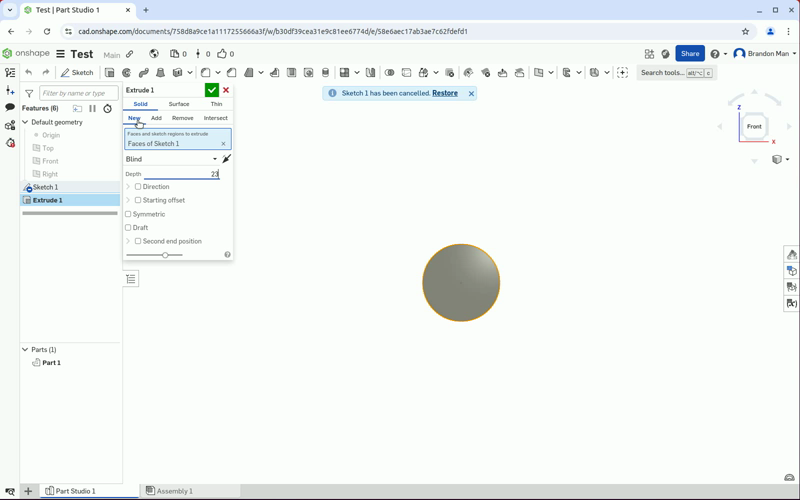
key(enter)
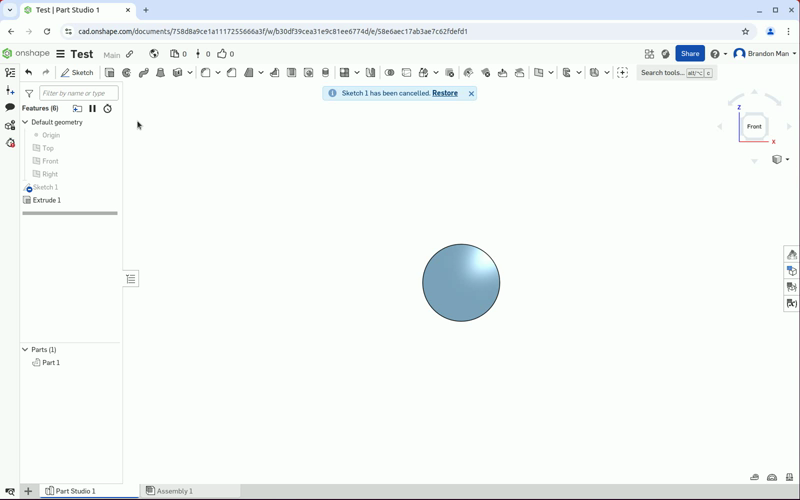
key(shift+h)
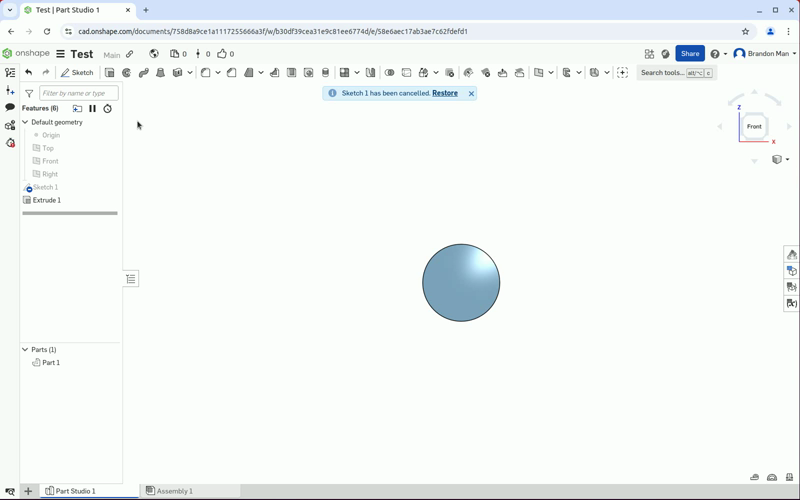
key(shift+h)
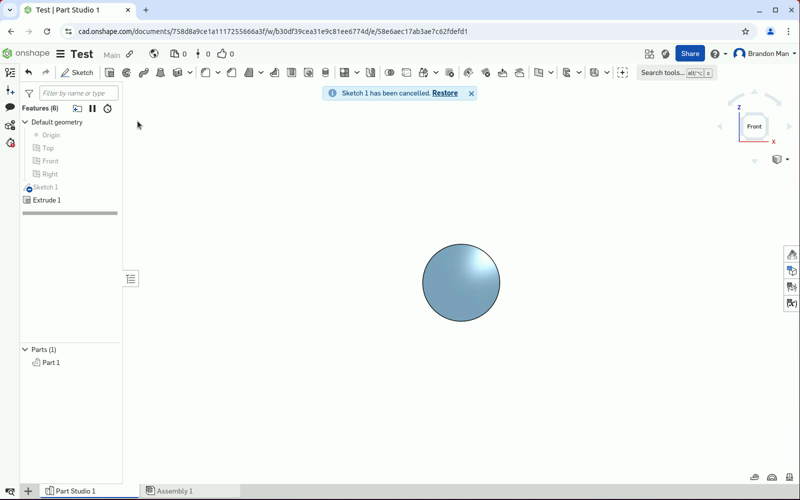
mouse_move(73, 189)
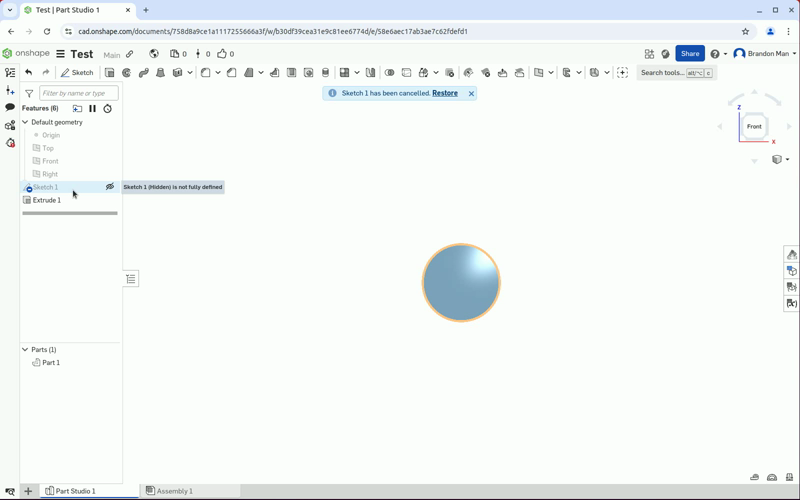
click(73, 189)
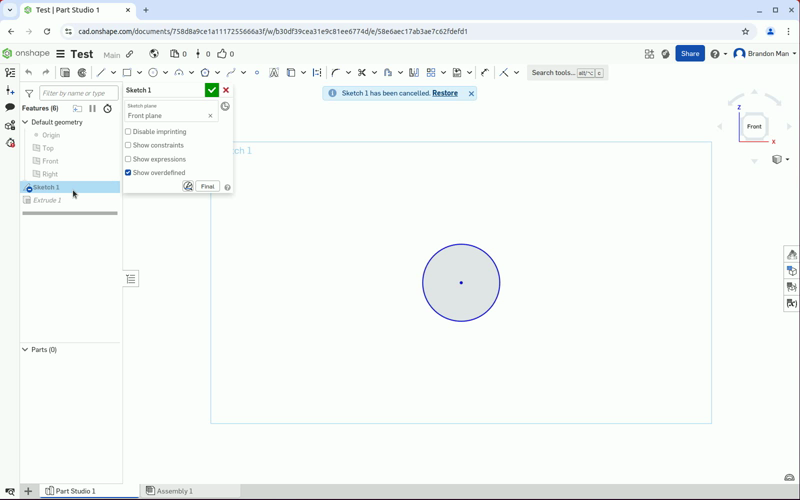
mouse_move(229, 92)
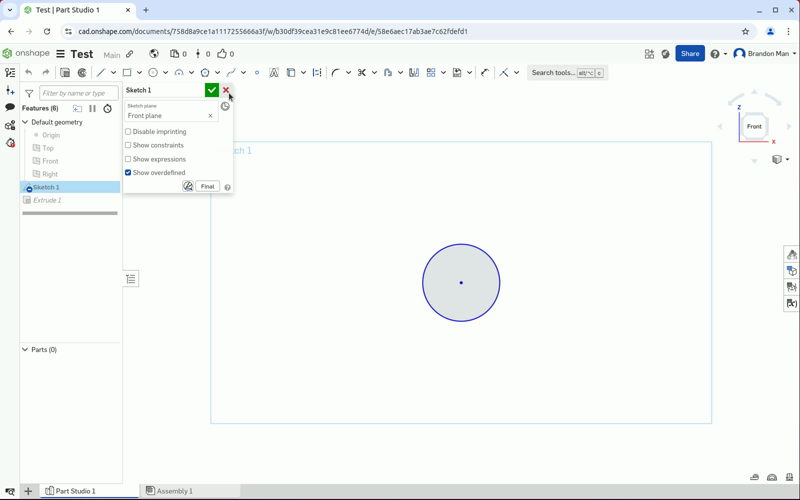
click(229, 92)
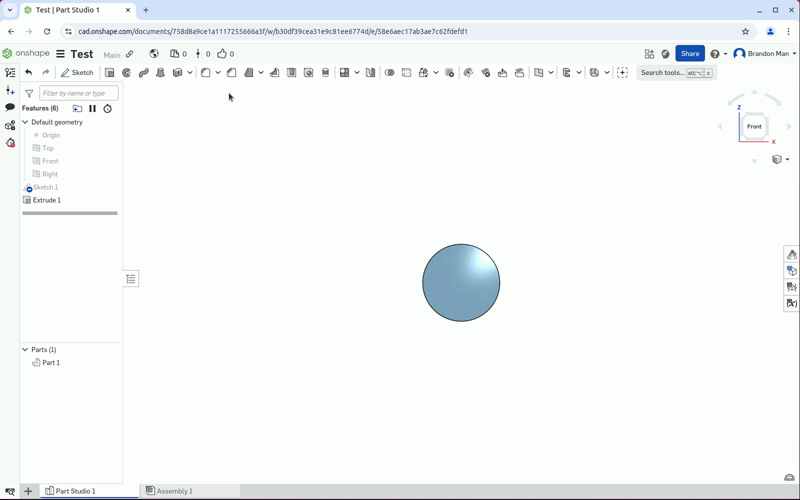
mouse_move(541, 75)
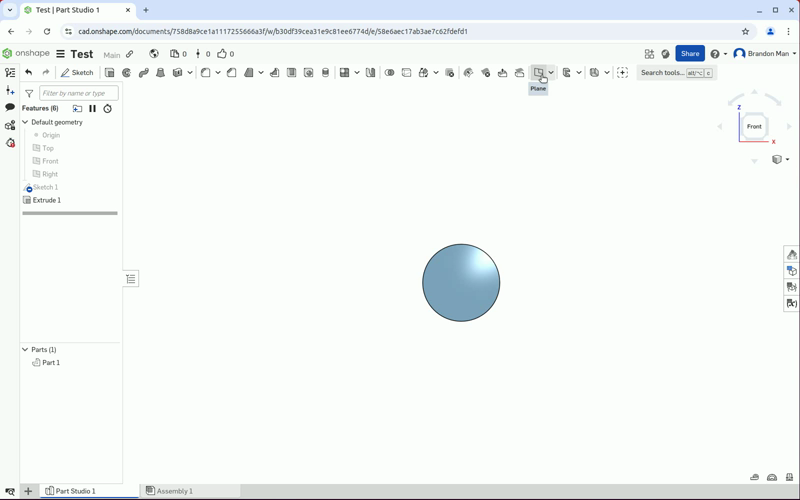
click(541, 75)
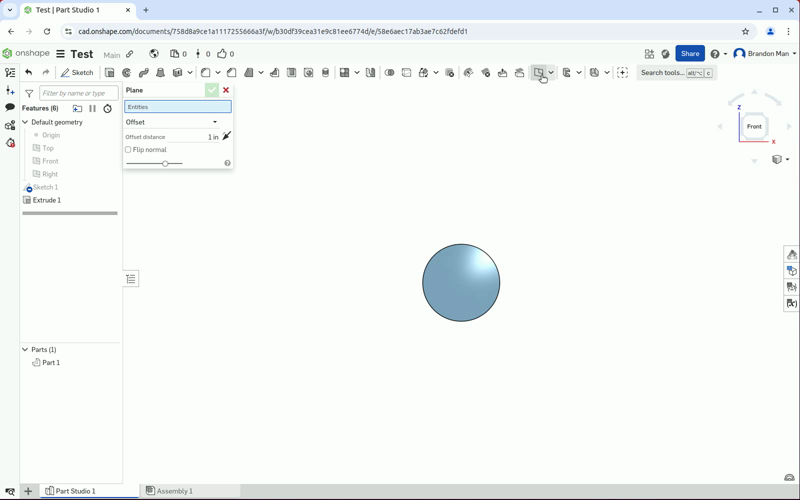
mouse_move(73, 163)
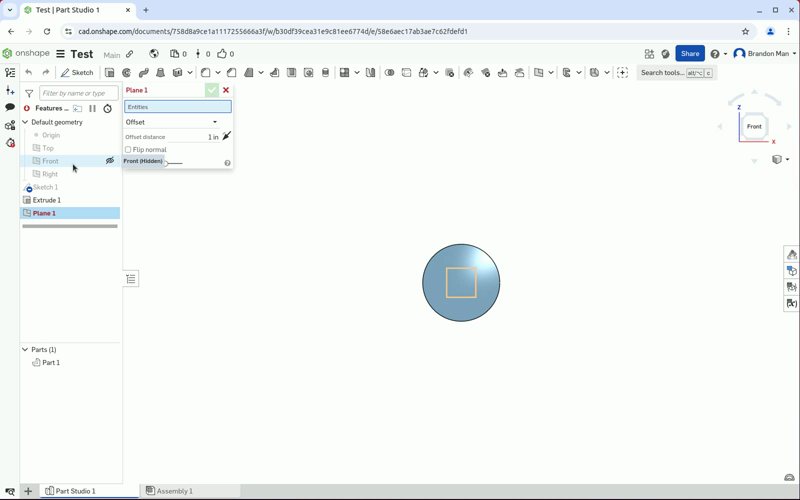
click(73, 163)
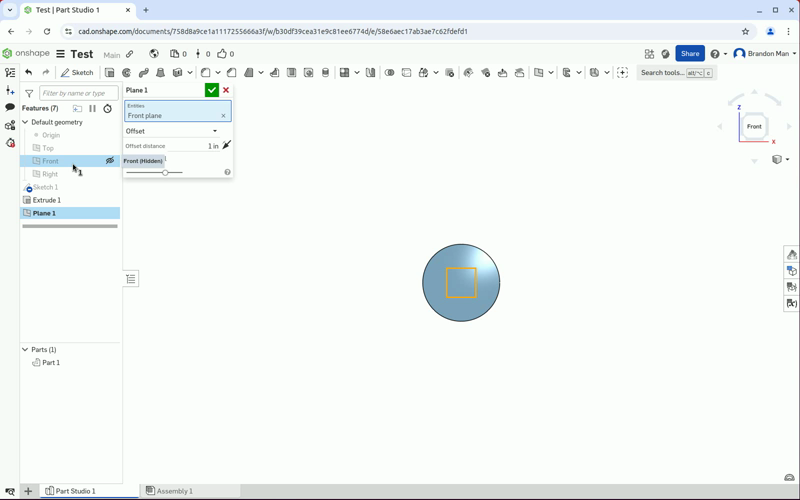
key(tab, 2)
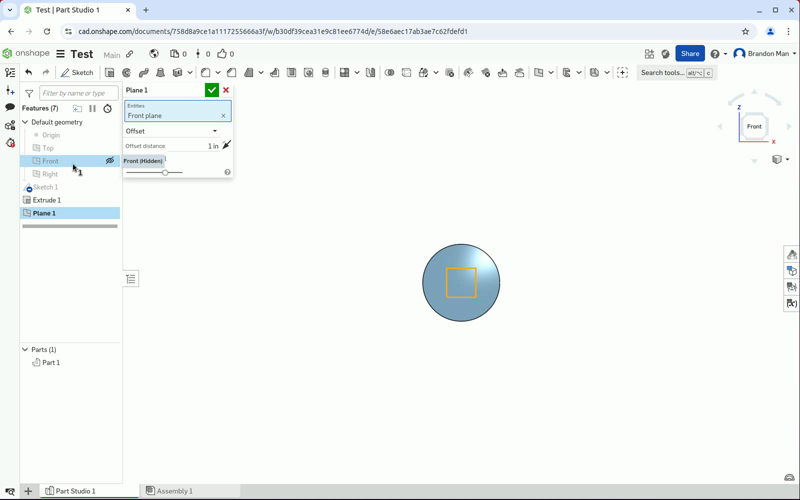
text(23.108)
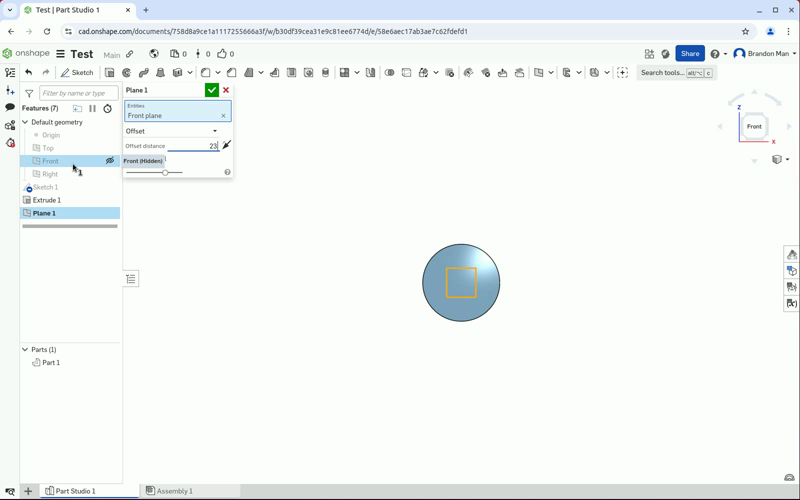
key(enter, 2)
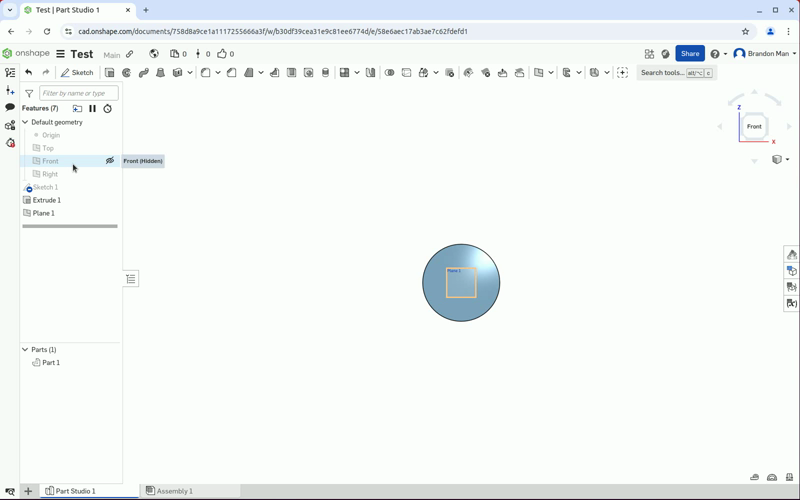
key(shift+s)
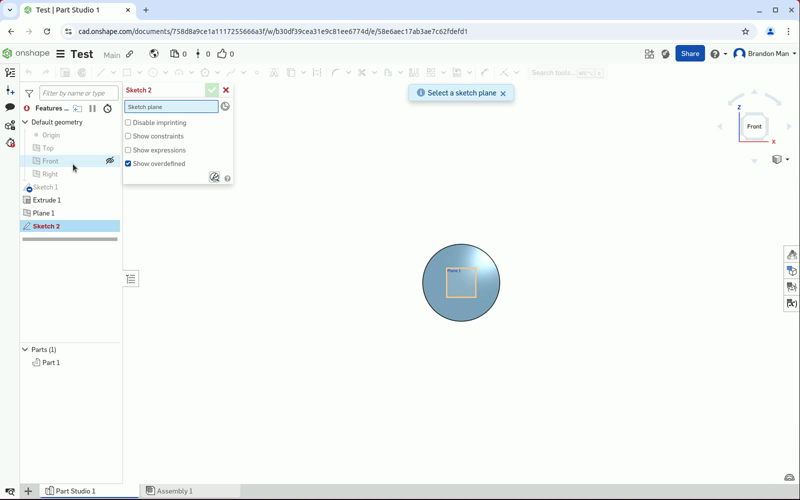
mouse_move(73, 215)
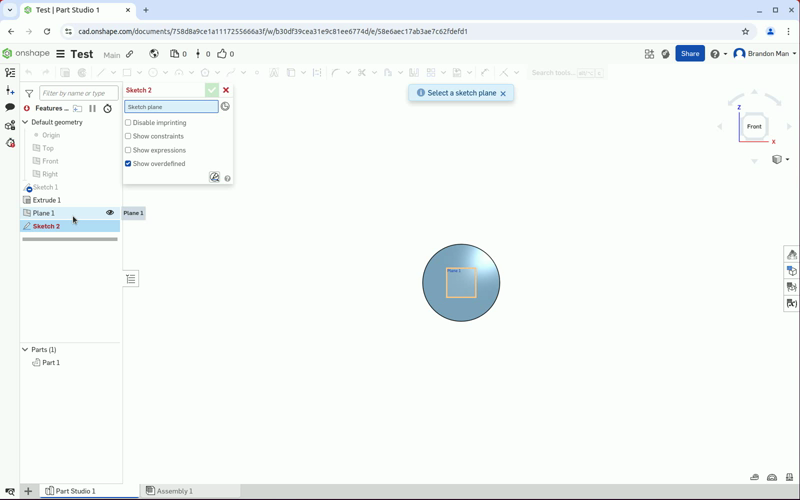
click(73, 215)
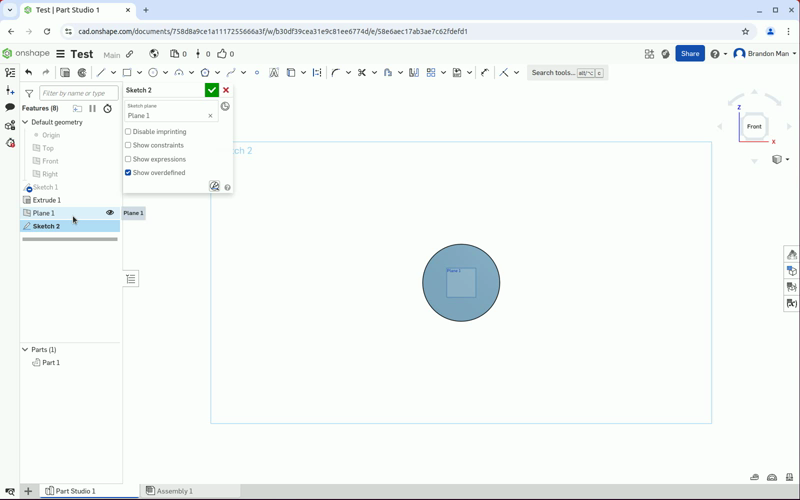
mouse_move(73, 352)
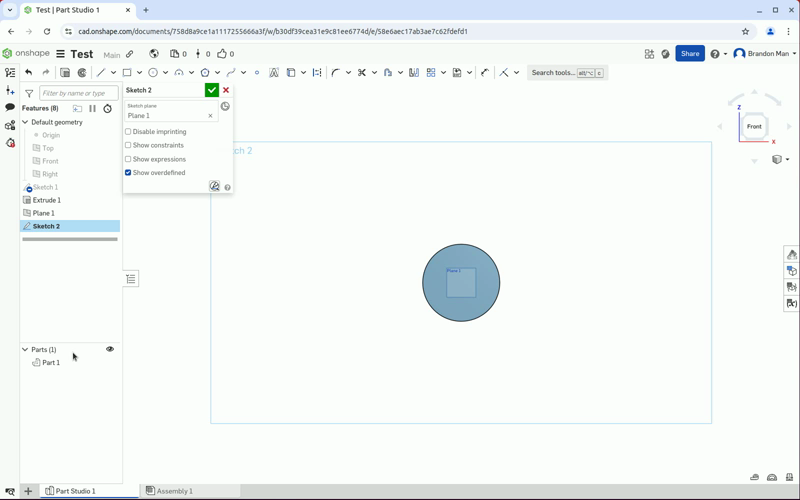
key(y)
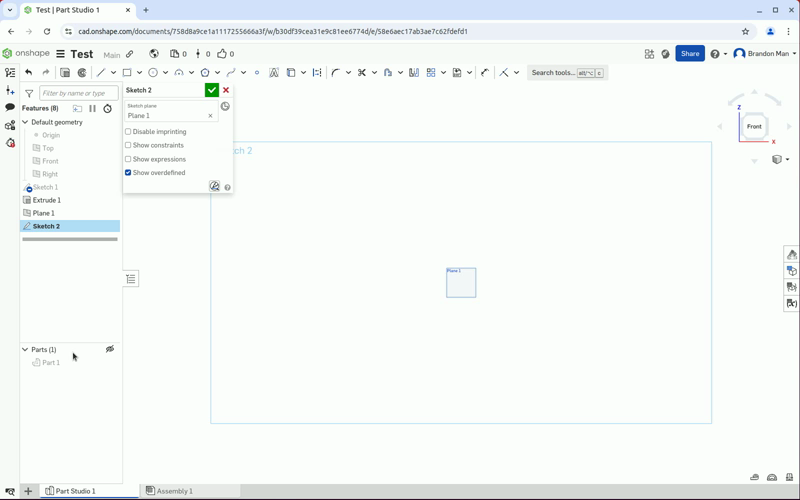
key(c)
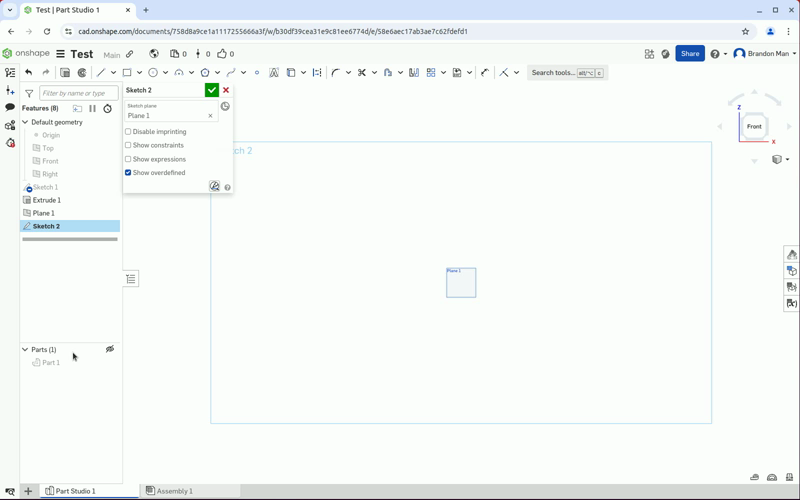
key_down(shift)
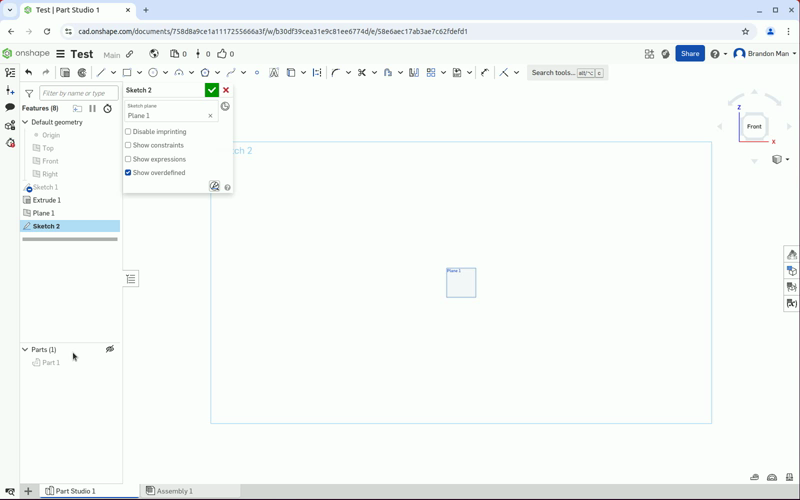
mouse_move(461, 282)
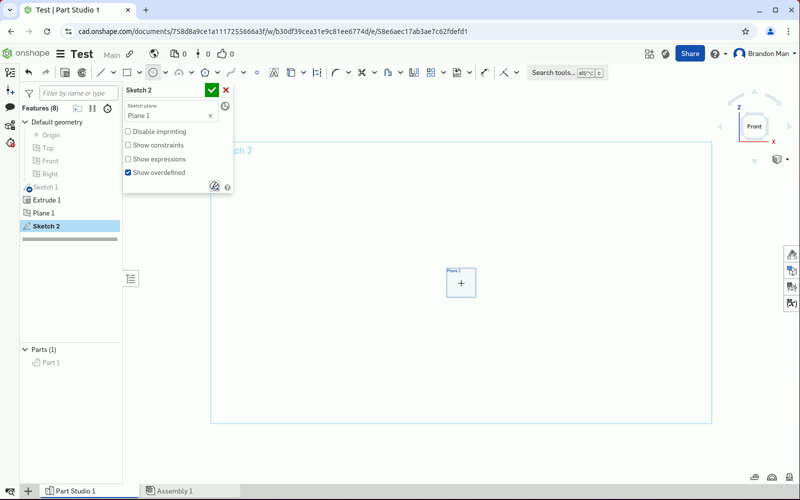
click(461, 282)
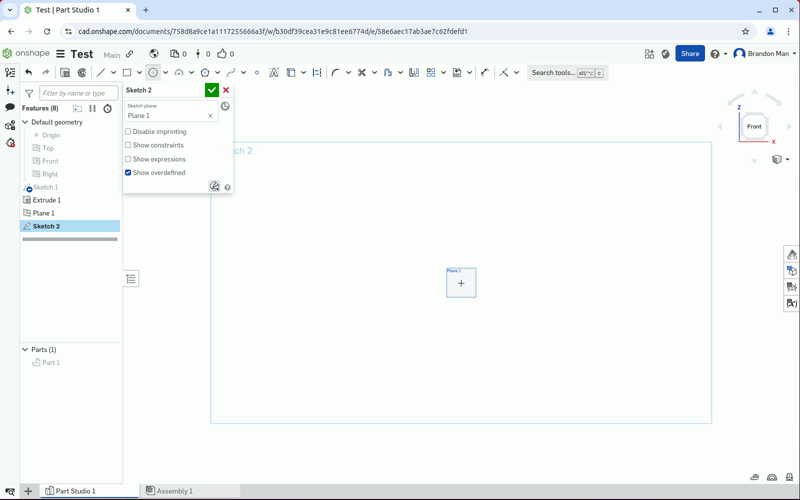
key_up(shift)
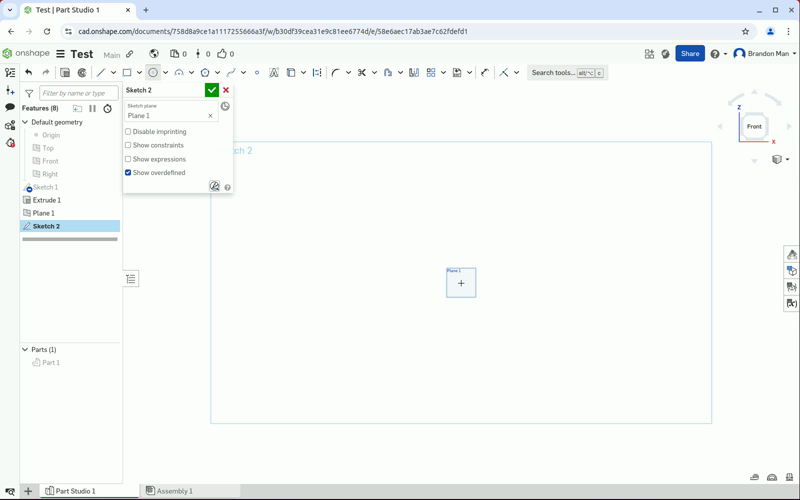
mouse_move(497, 282)
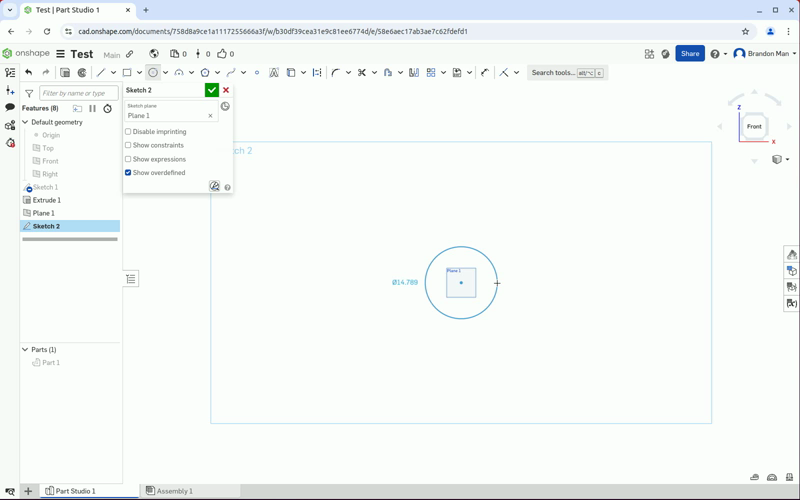
click(497, 282)
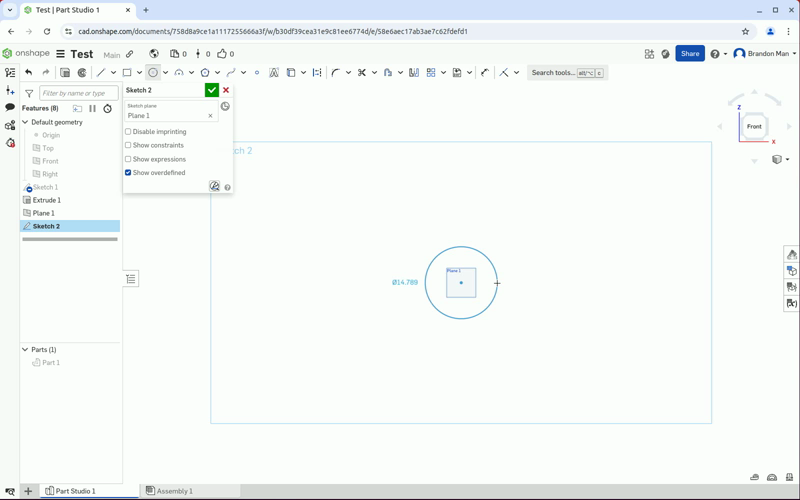
key(esc)
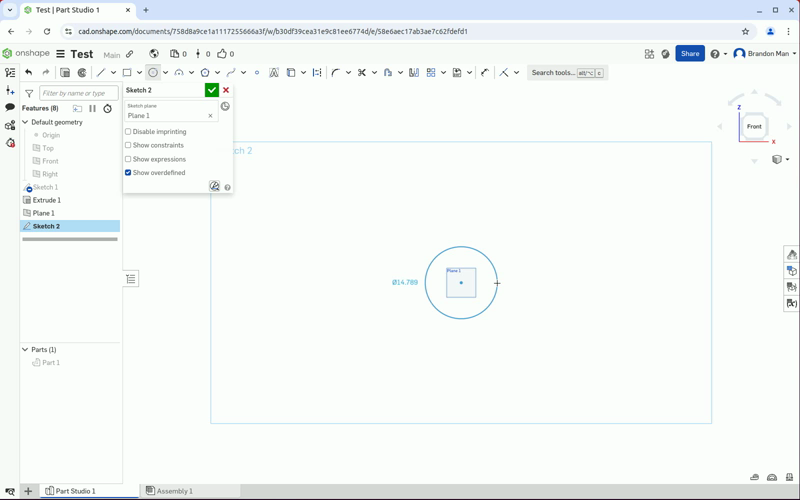
mouse_move(443, 303)
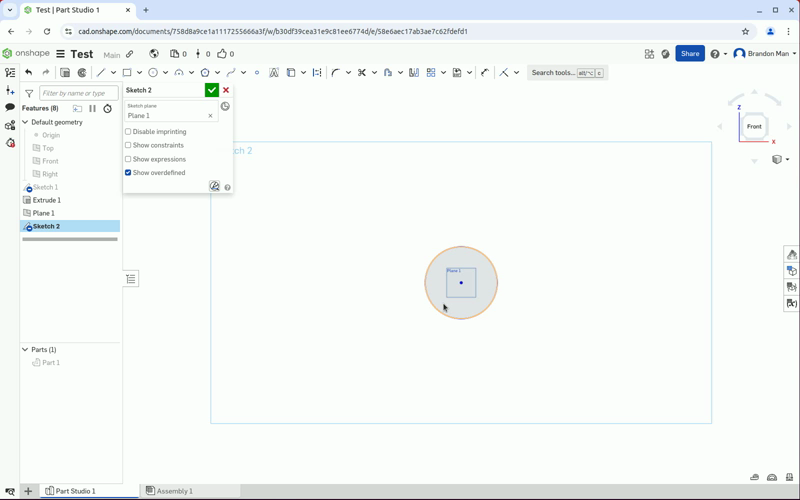
click(443, 303)
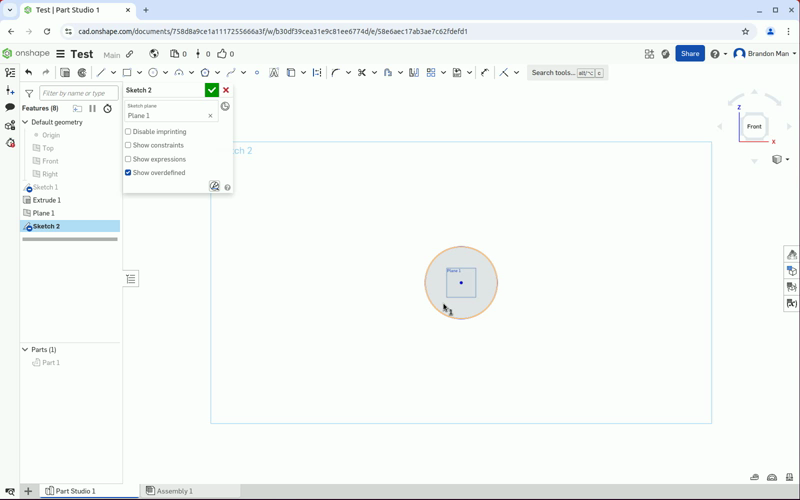
mouse_move(73, 352)
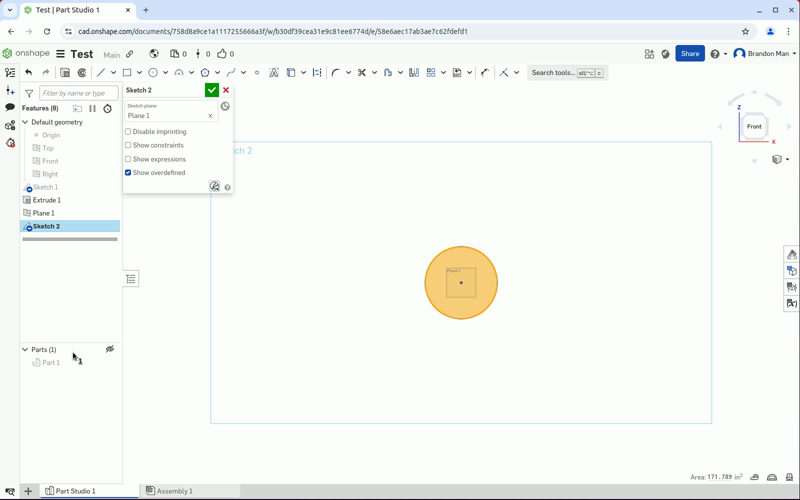
key(shift+y)
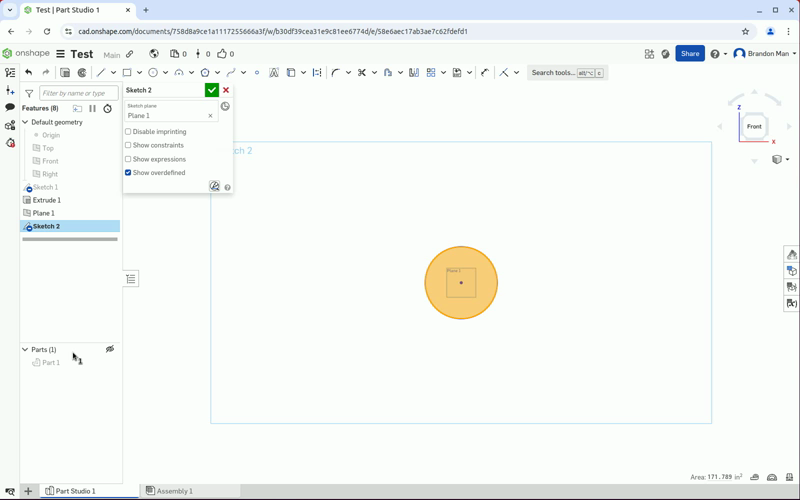
key(shift+e)
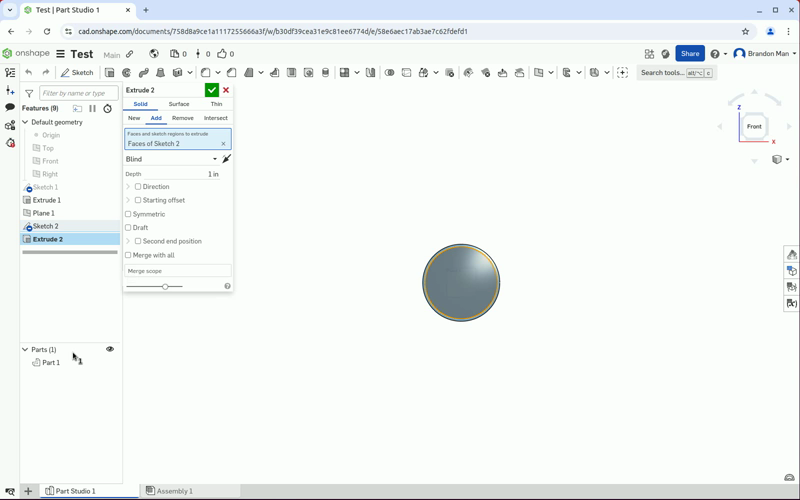
mouse_move(143, 106)
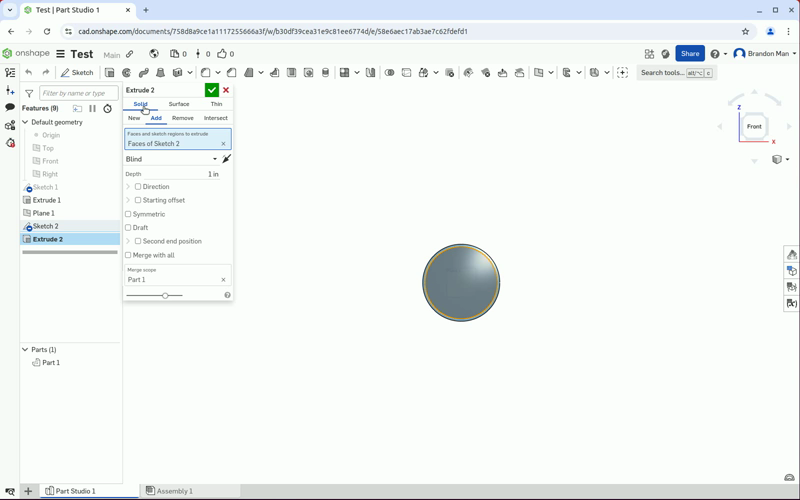
click(143, 106)
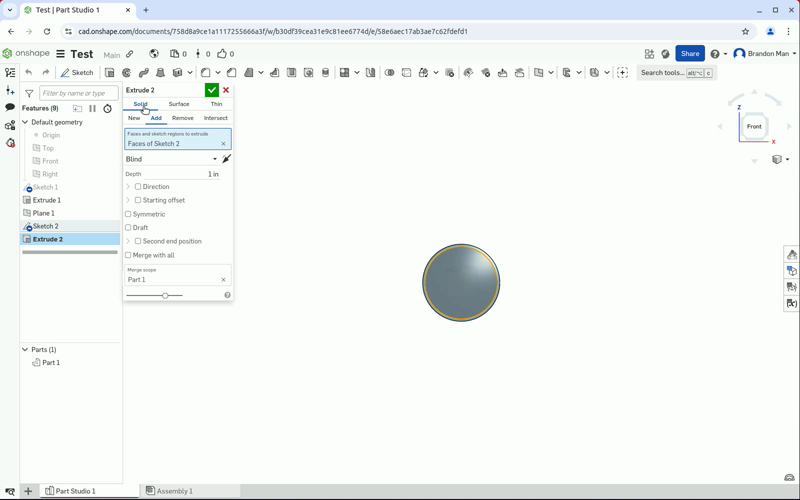
mouse_move(186, 120)
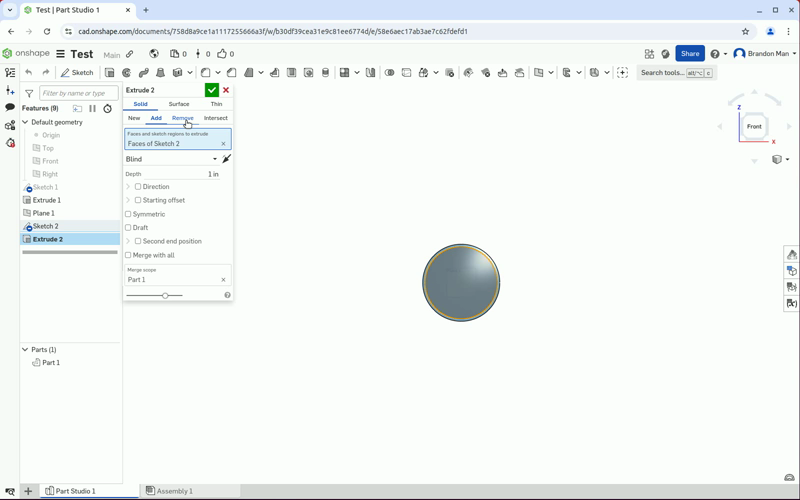
click(186, 120)
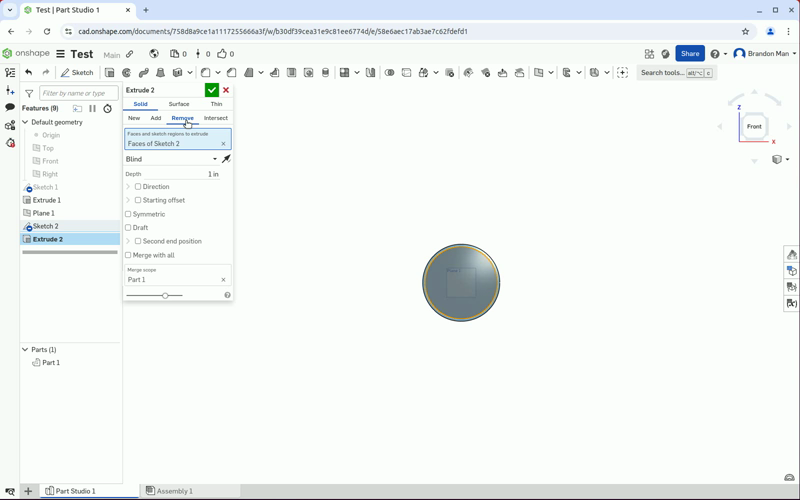
key(tab, 4)
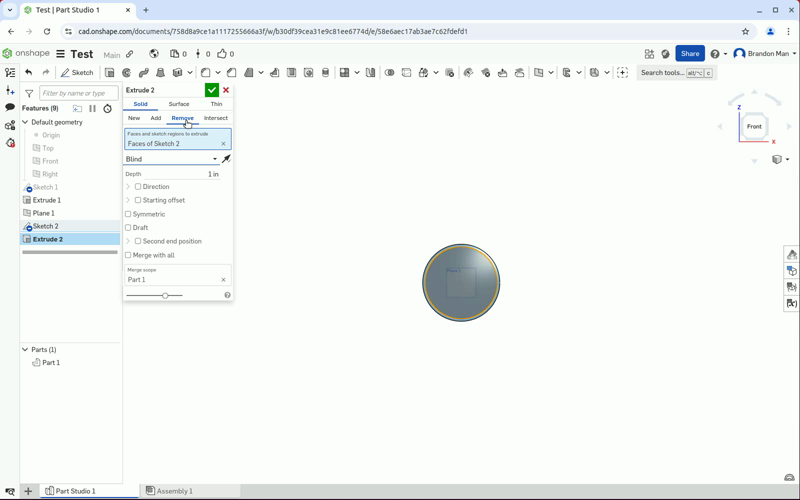
text(21.183)
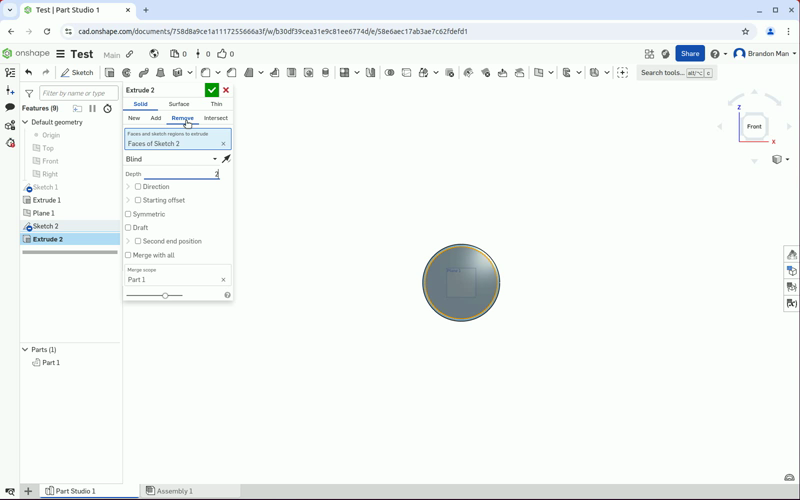
key(tab, 6)
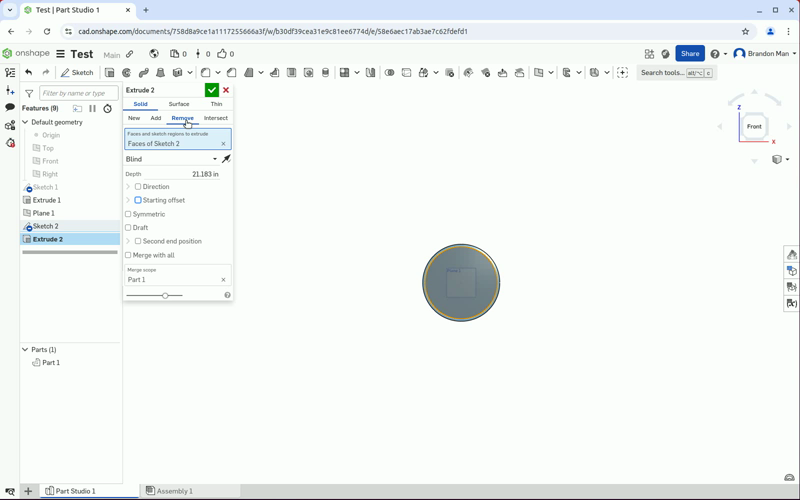
key(space)
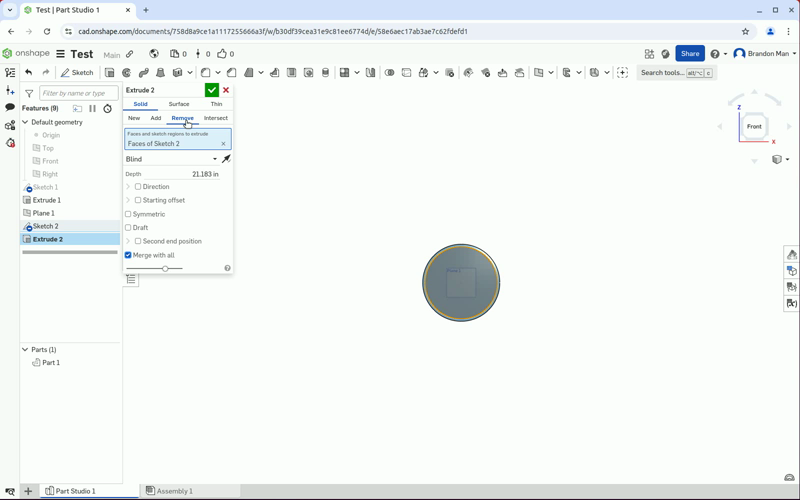
key(enter)
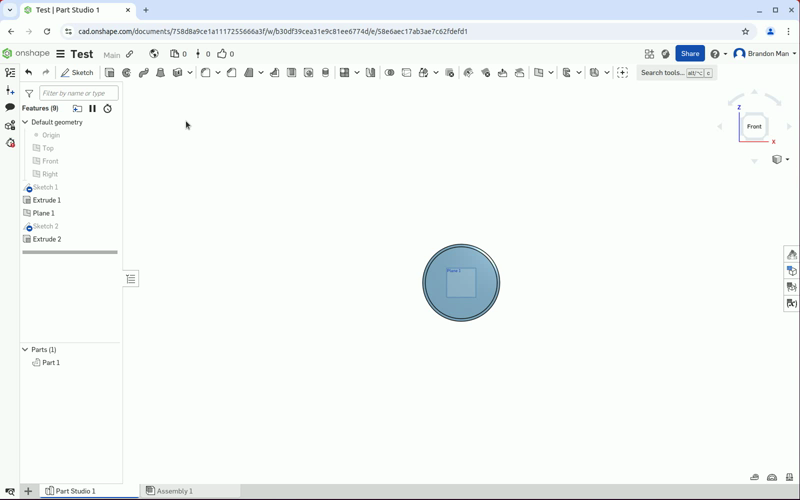
key(shift+h)
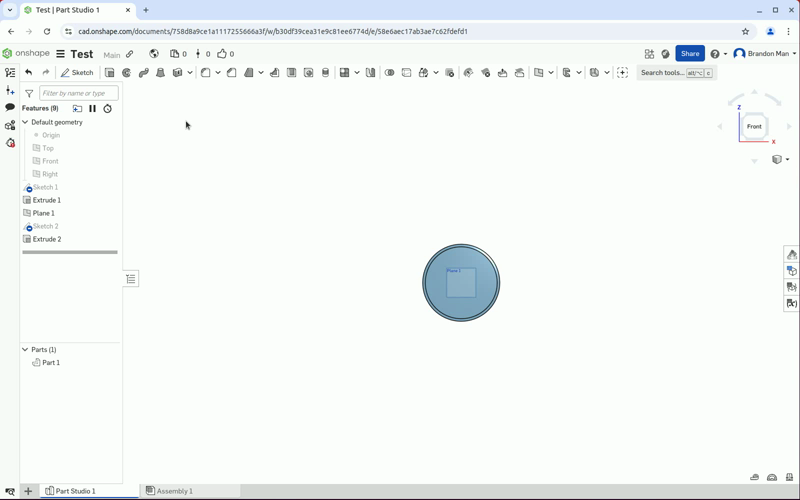
key(shift+h)
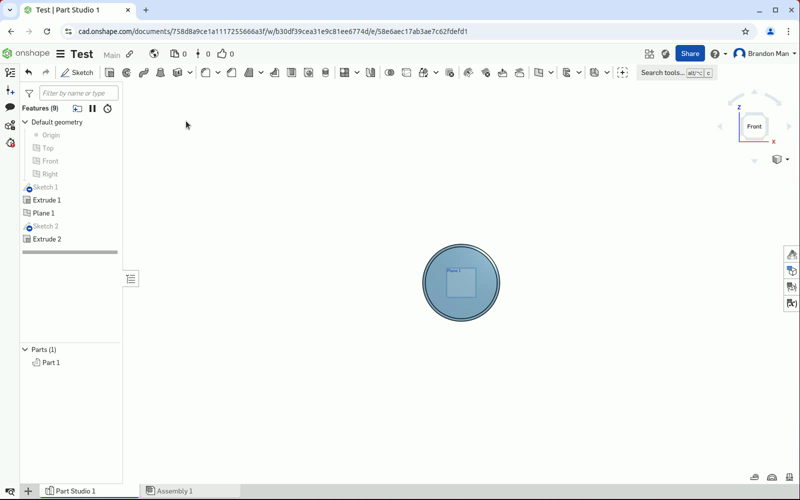
key(shift+7)
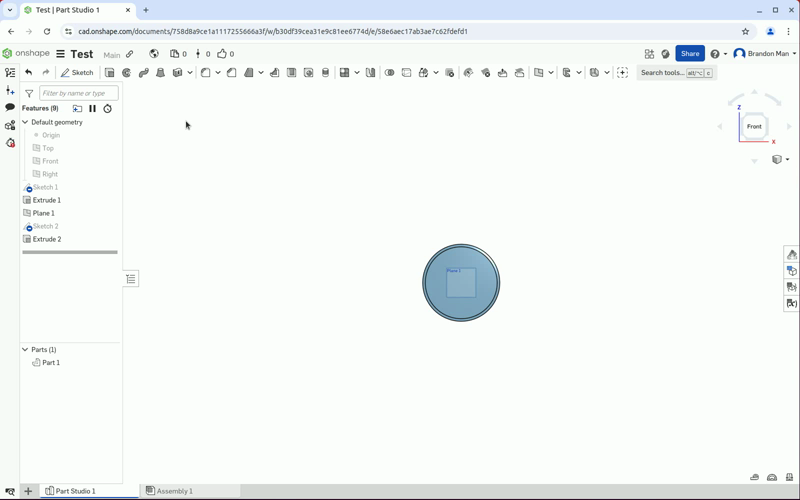
key(left, 2)
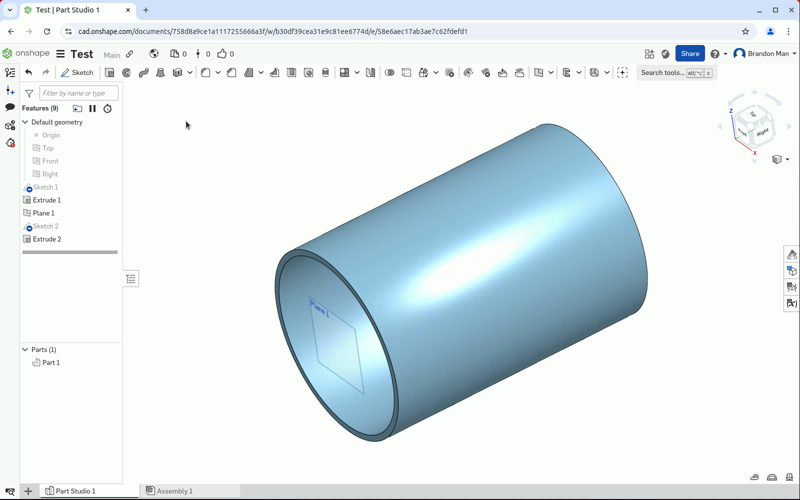
key(down, 2)
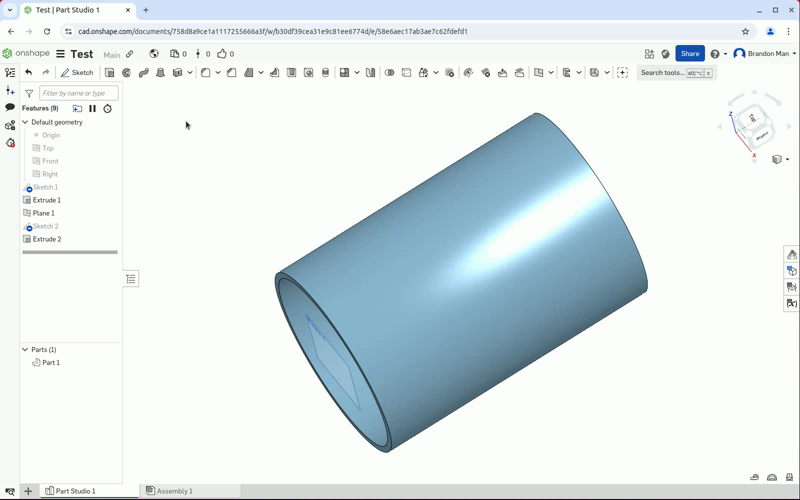
key(up, 2)
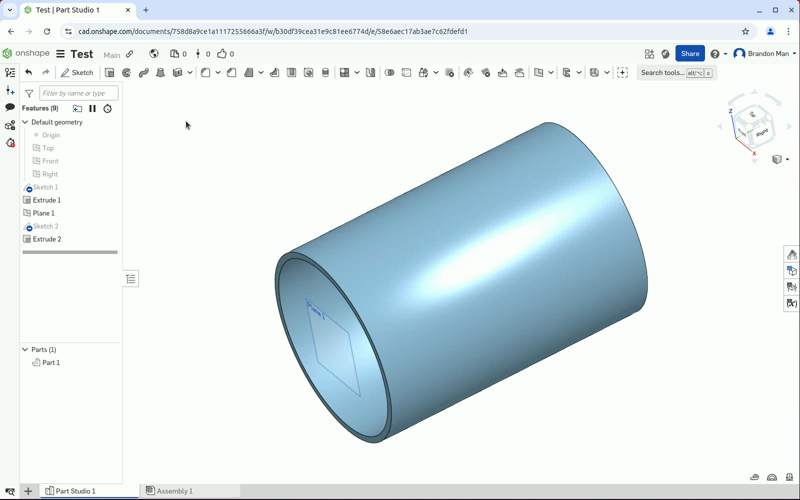
key(right, 2)
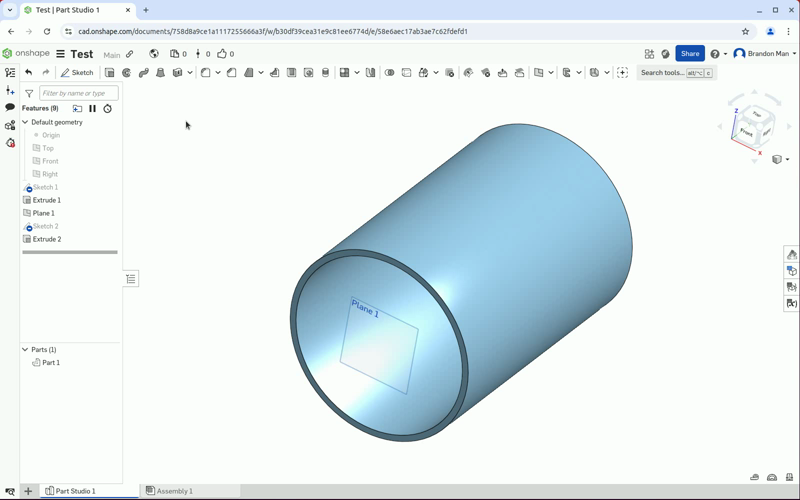
mouse_move(73, 189)
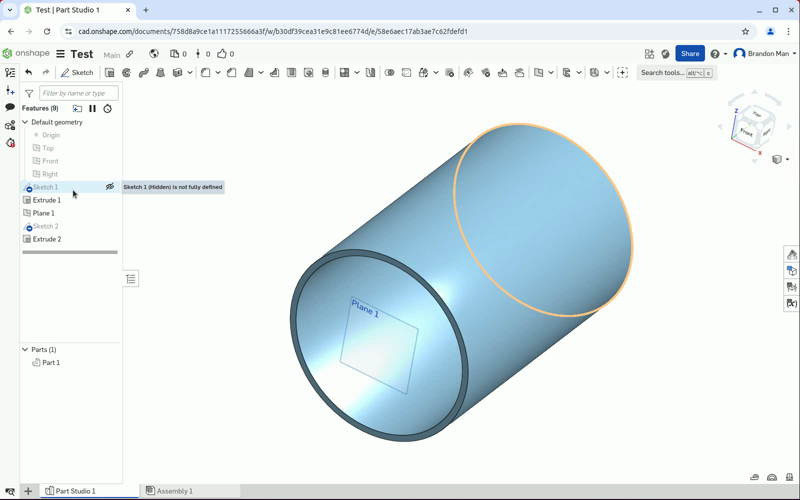
click(73, 189)